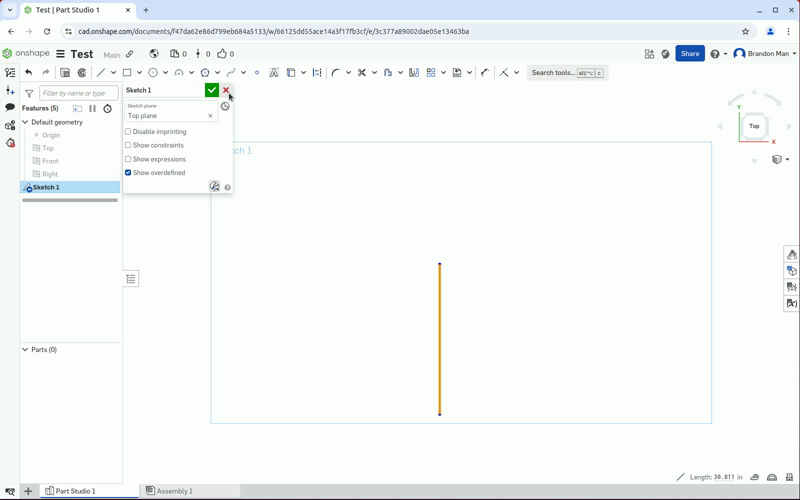
key(shift+h)
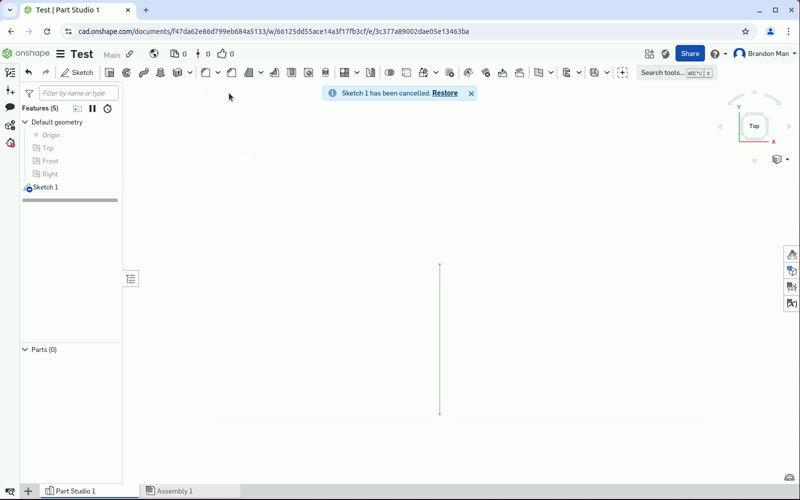
key(shift+s)
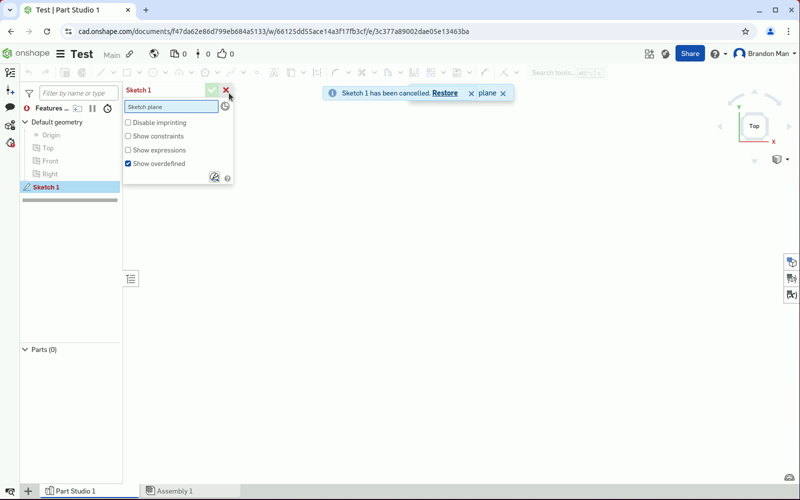
mouse_move(73, 150)
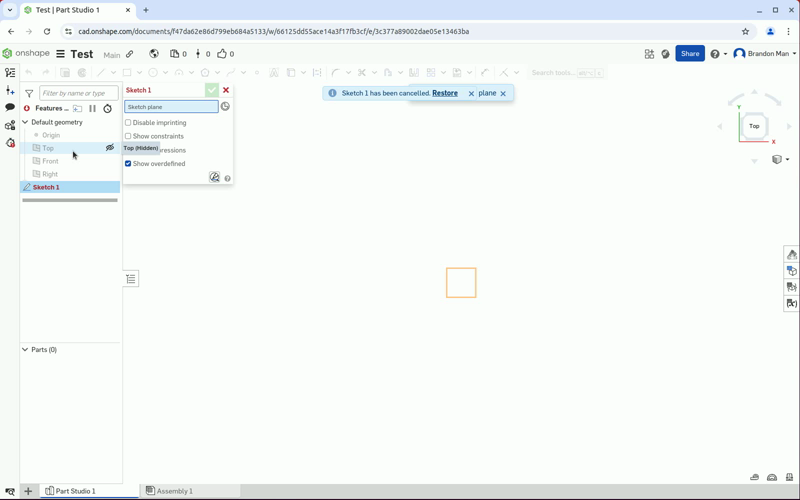
click(73, 150)
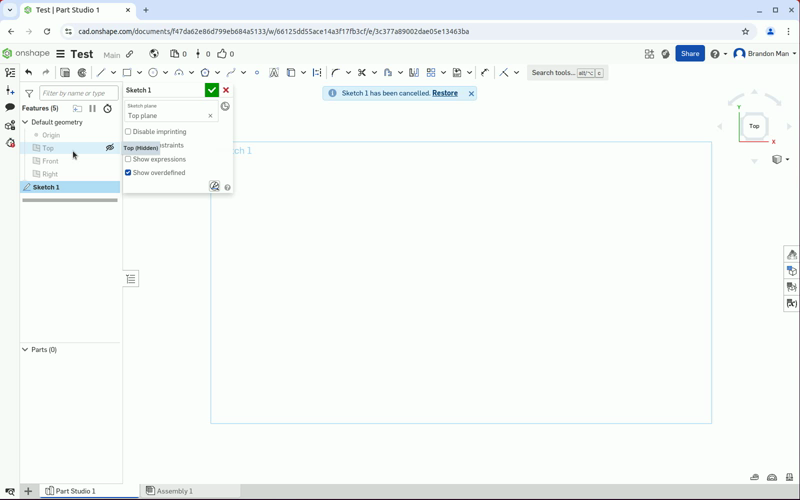
mouse_move(73, 352)
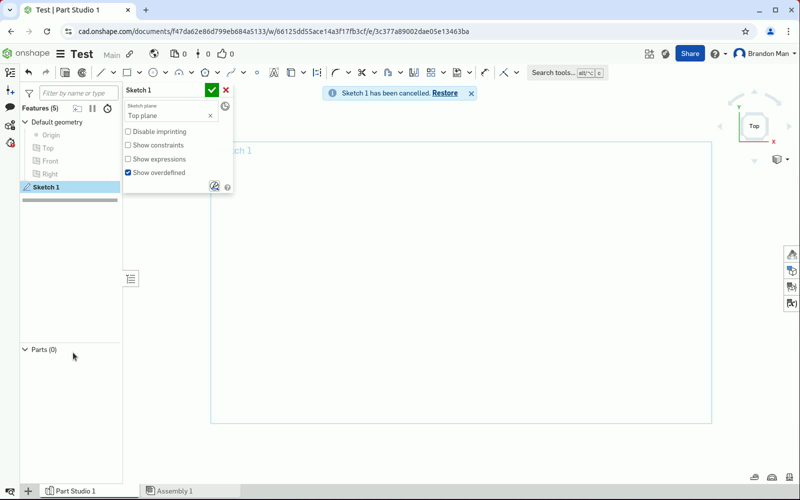
key(y)
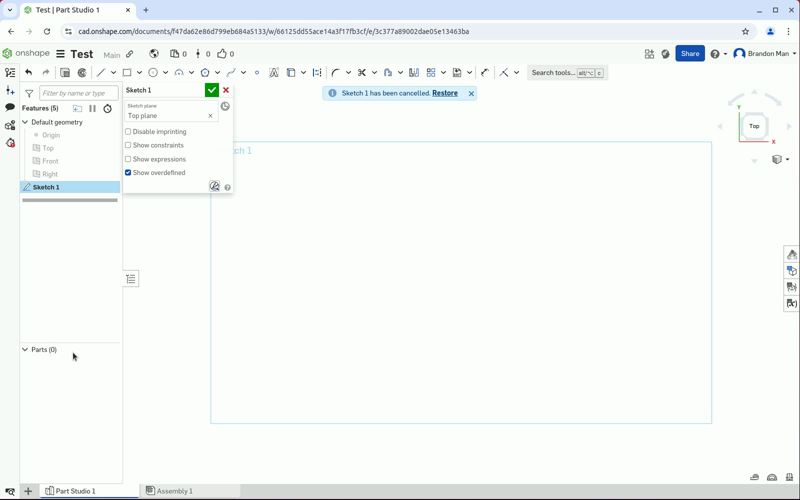
key(l)
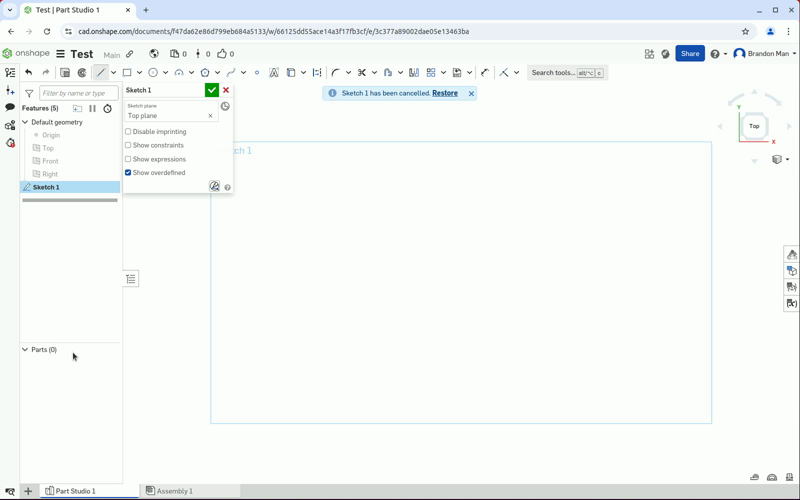
key_down(shift)
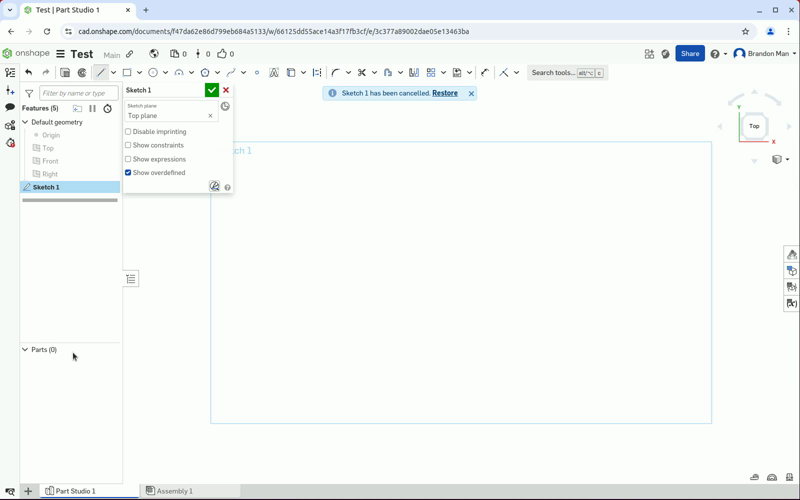
mouse_move(460, 282)
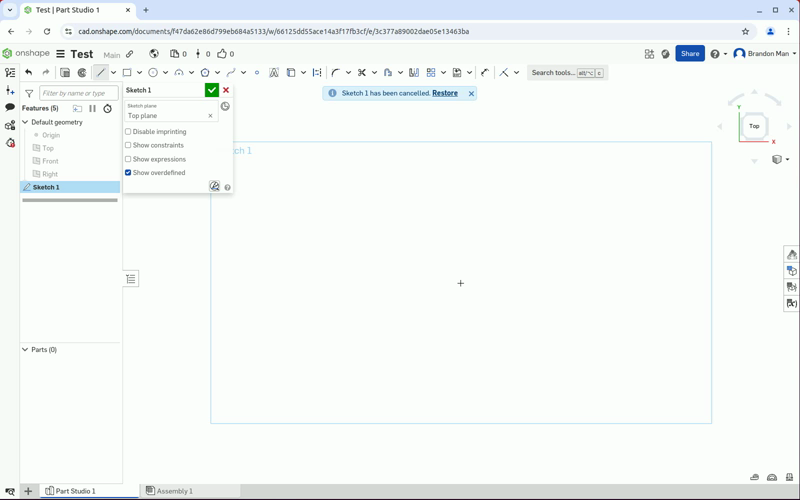
click(460, 282)
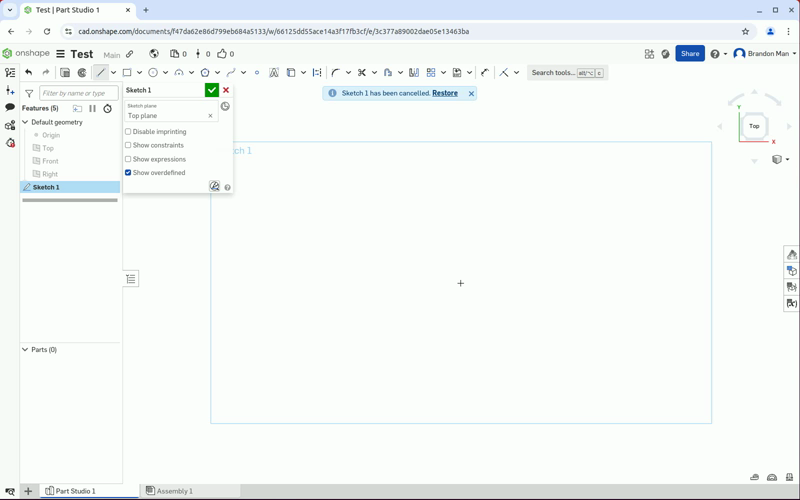
key_up(shift)
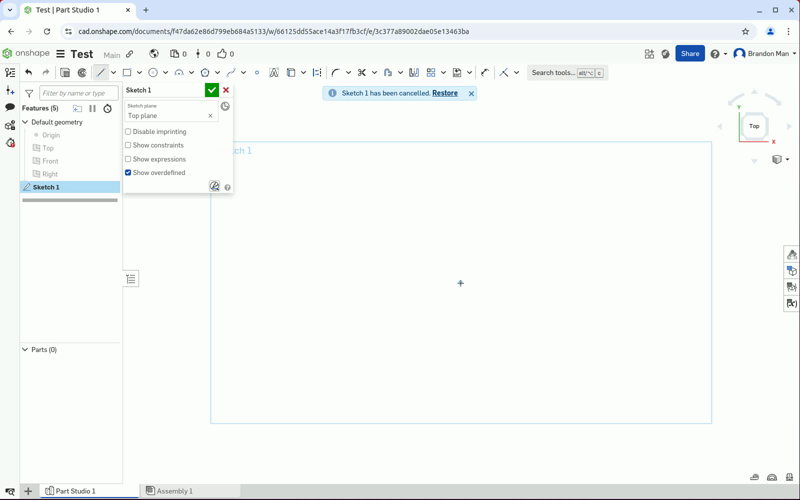
key_down(shift)
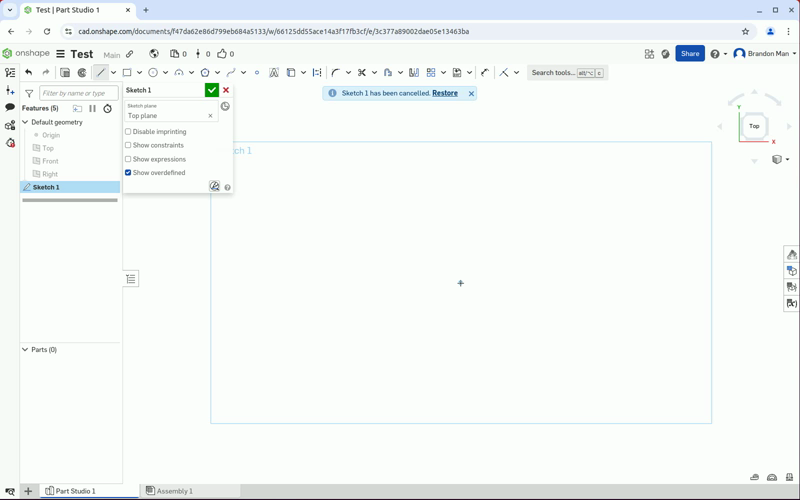
mouse_move(566, 282)
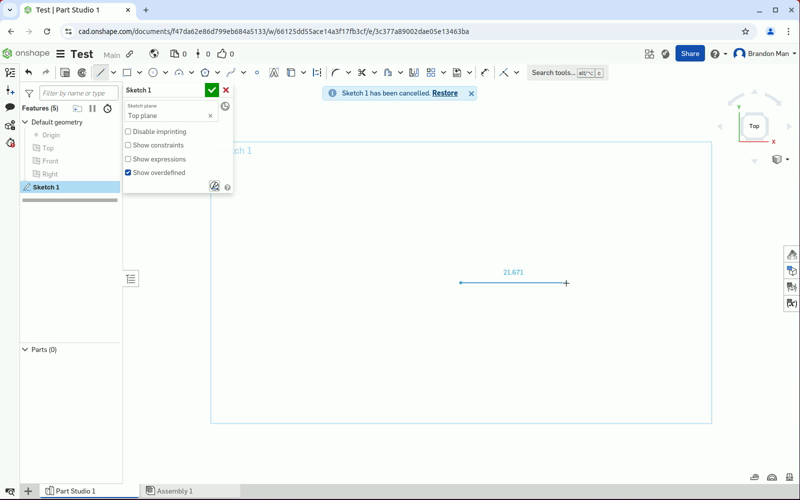
click(566, 282)
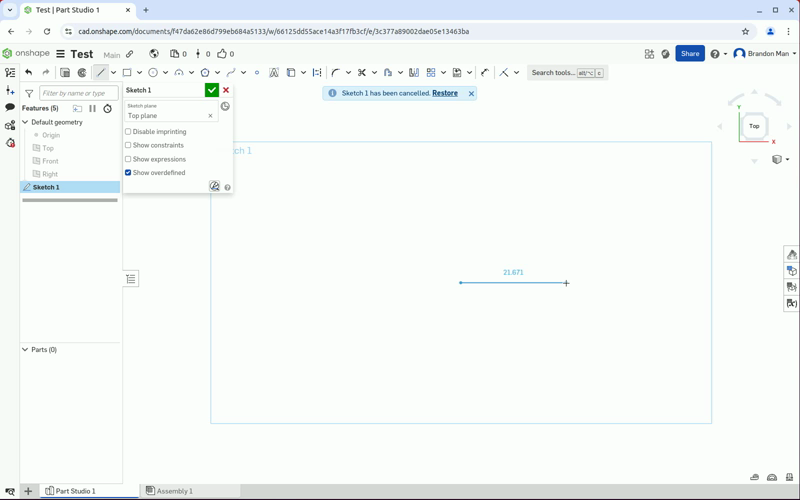
key_up(shift)
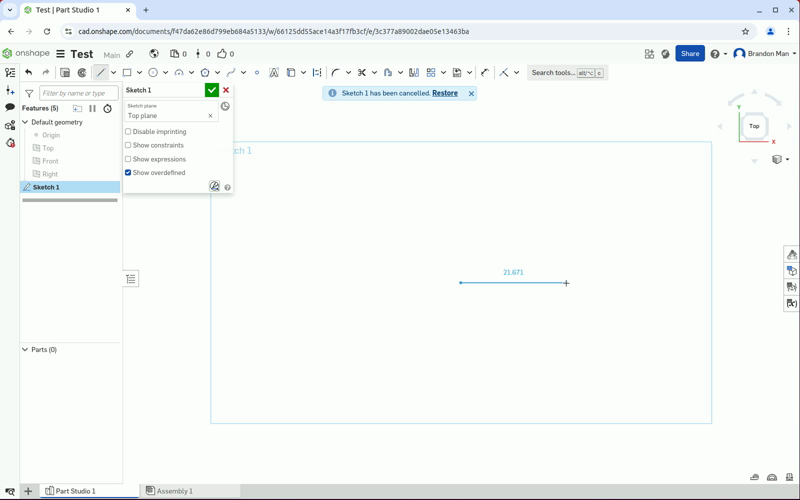
key_down(shift)
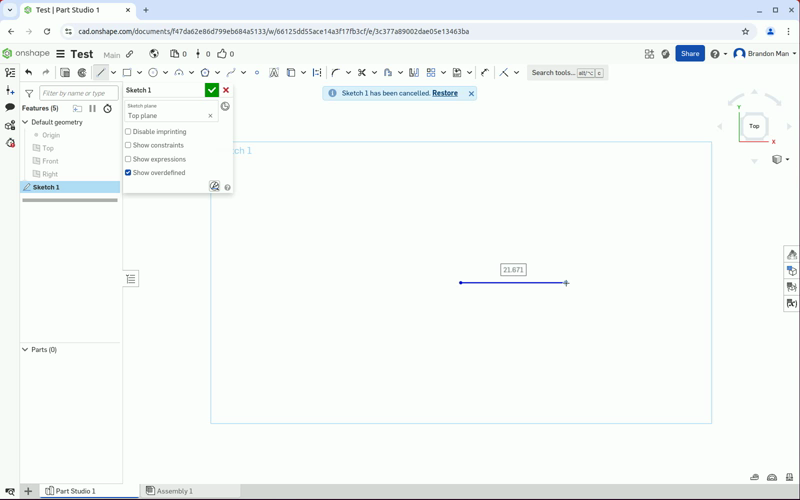
mouse_move(566, 170)
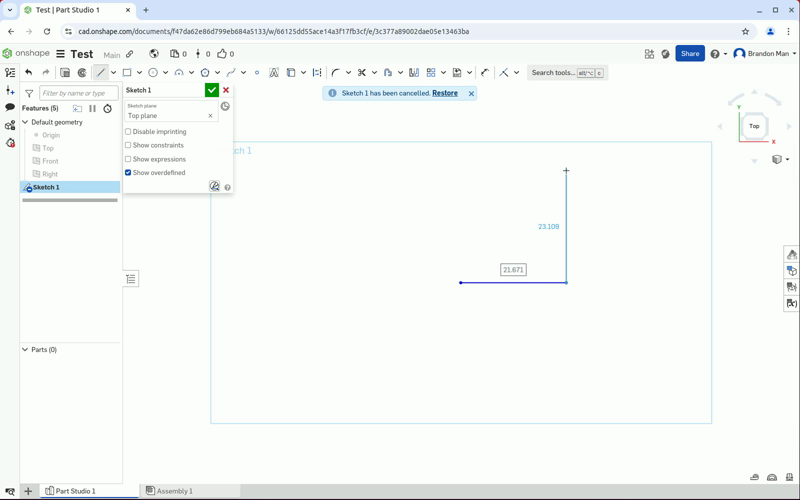
click(566, 170)
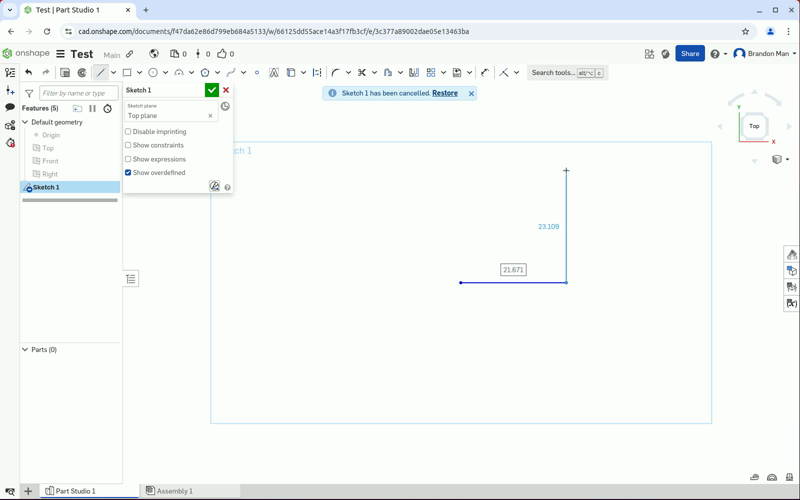
key_up(shift)
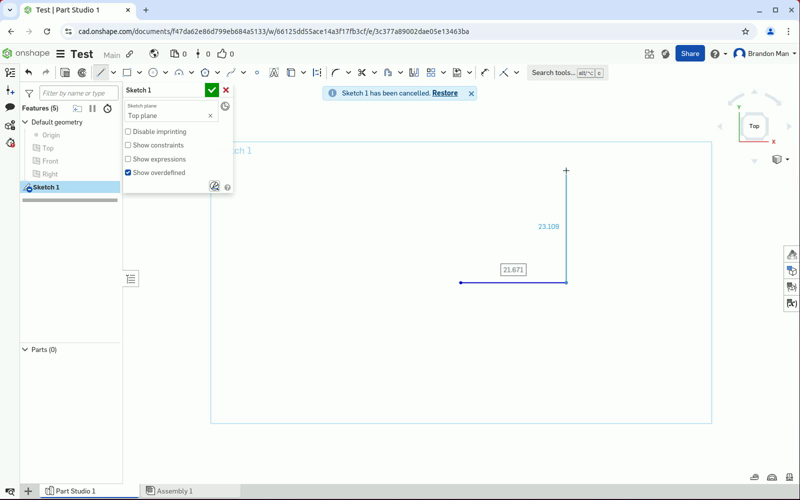
key_down(shift)
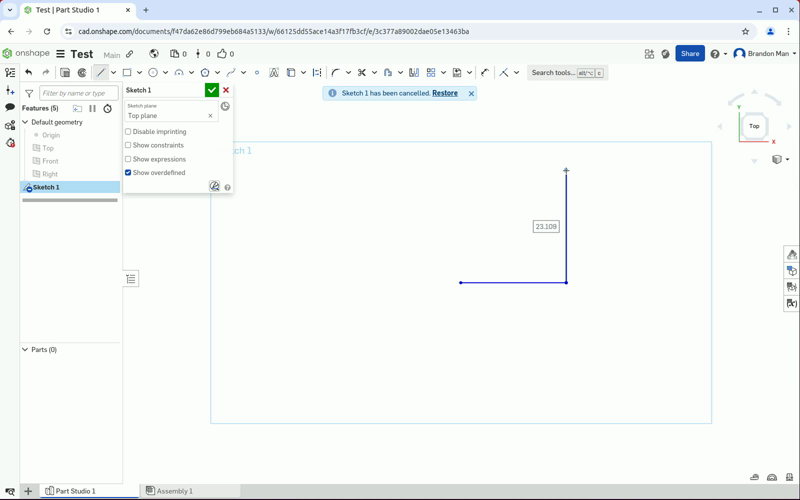
mouse_move(460, 170)
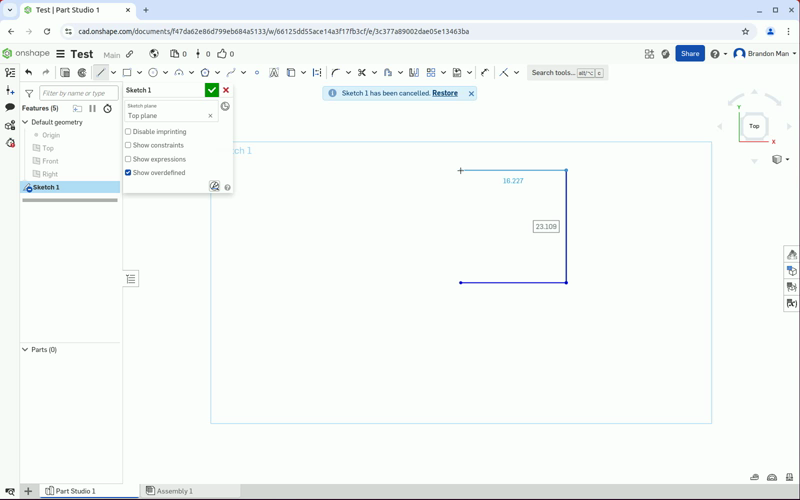
click(460, 170)
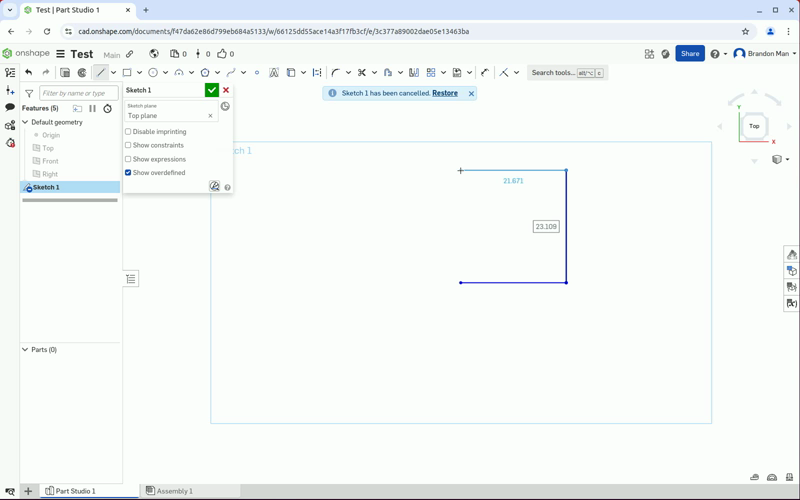
key_up(shift)
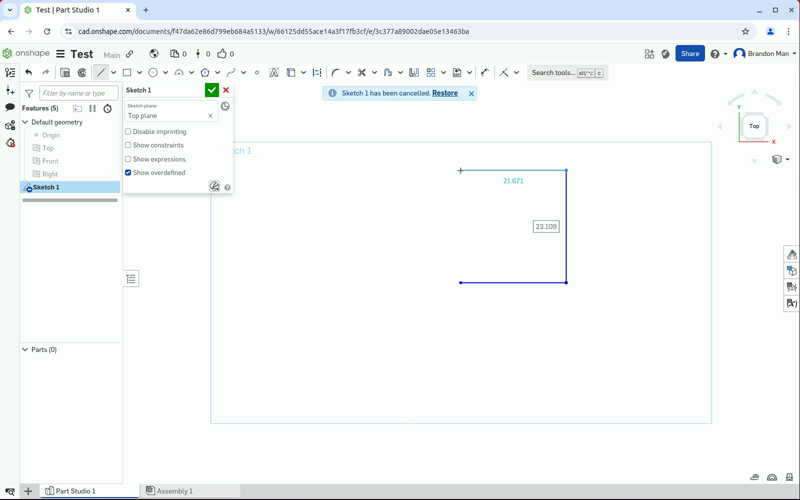
key_down(shift)
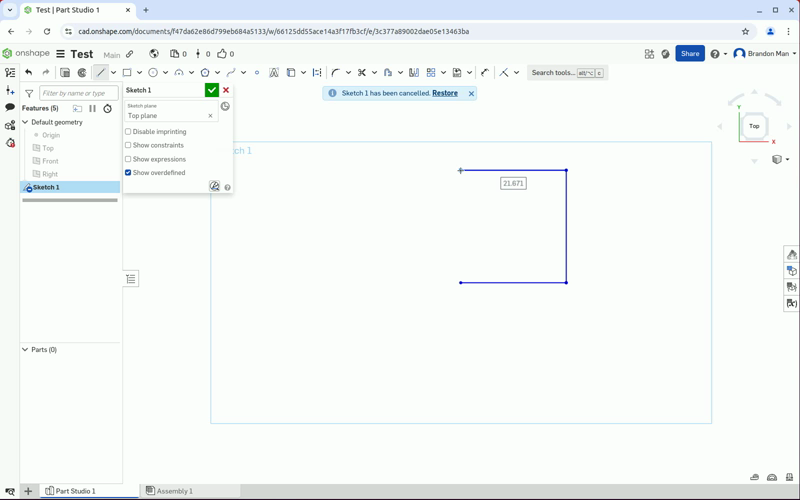
mouse_move(460, 282)
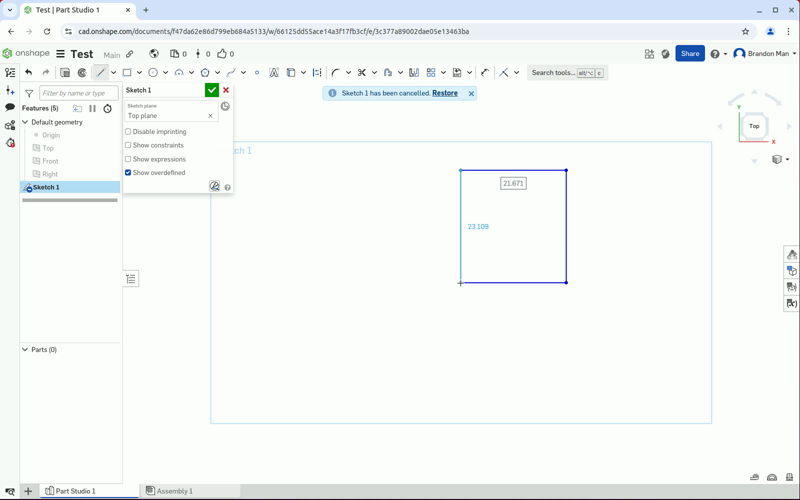
key_up(shift)
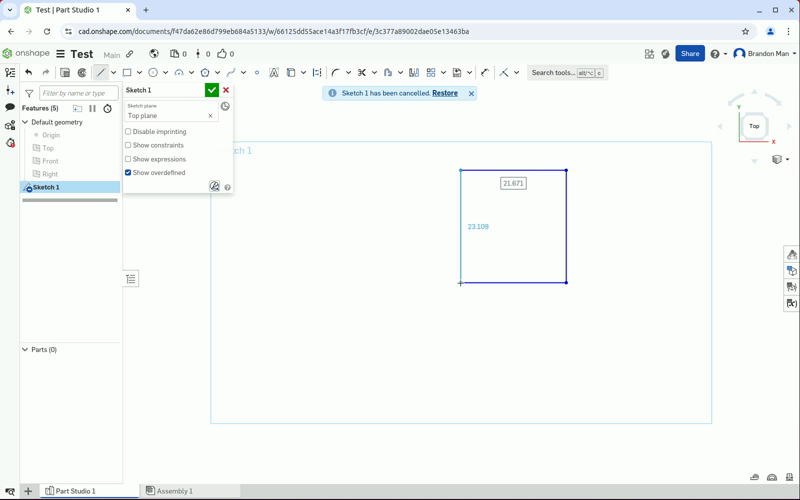
click(460, 282)
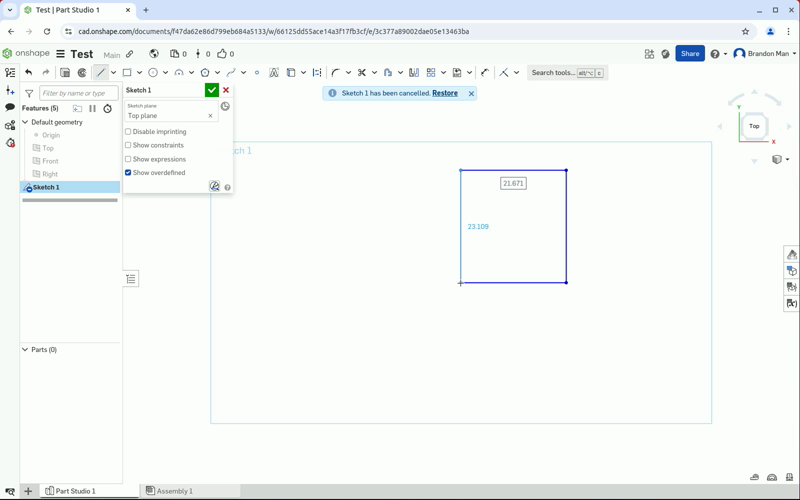
key(esc)
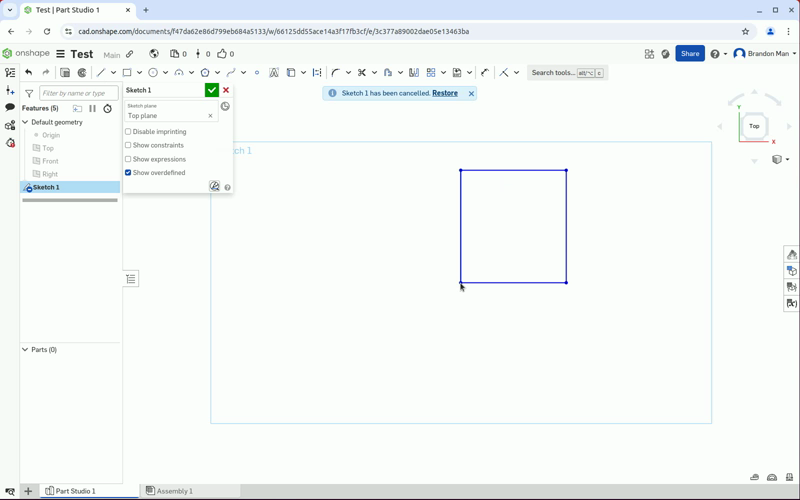
mouse_move(497, 213)
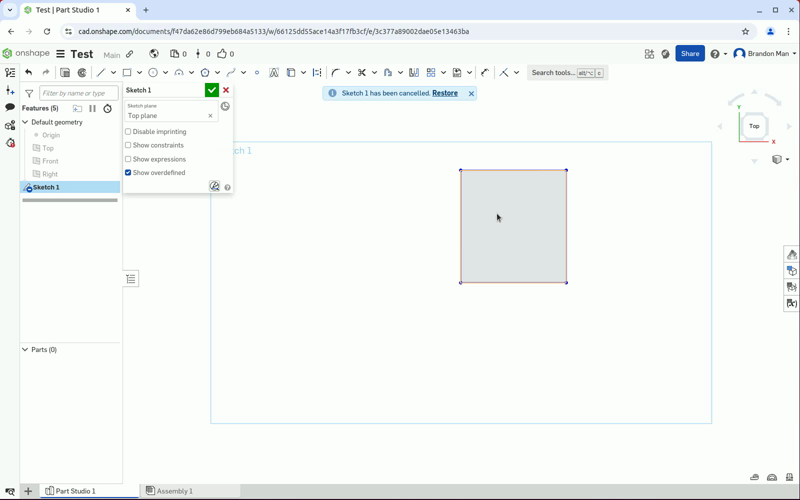
click(497, 213)
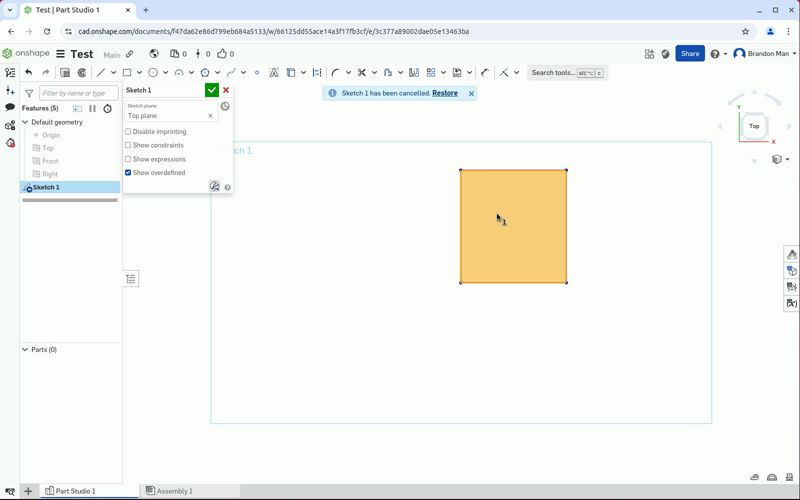
mouse_move(73, 352)
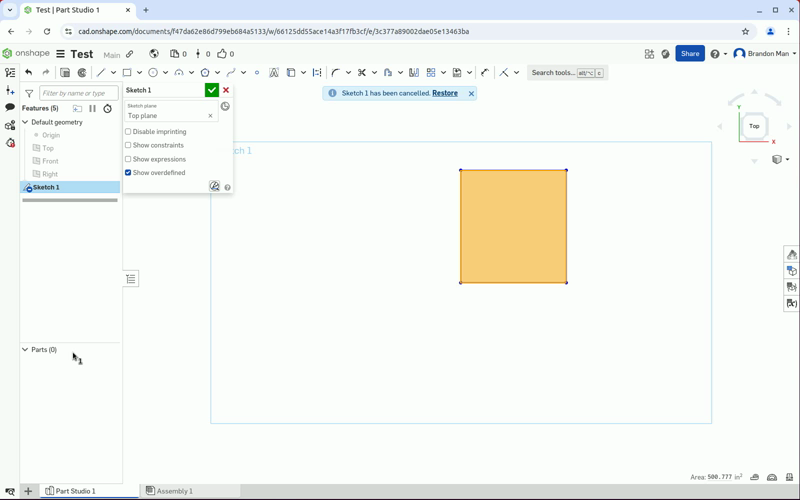
key(shift+y)
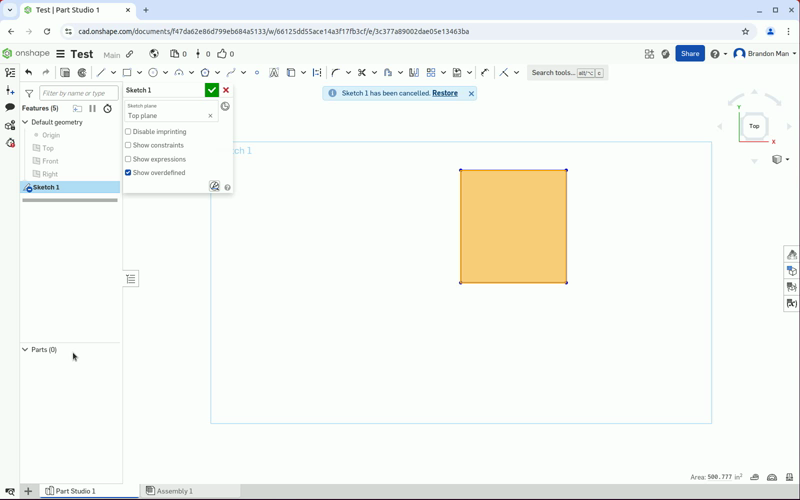
key(shift+e)
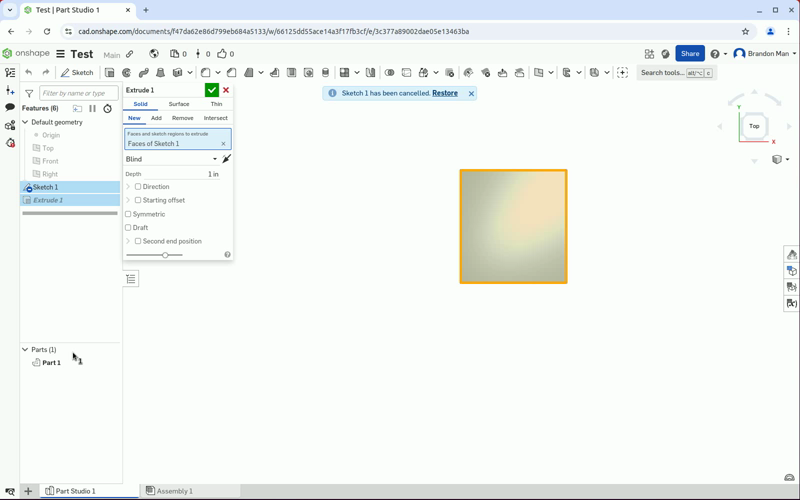
mouse_move(143, 106)
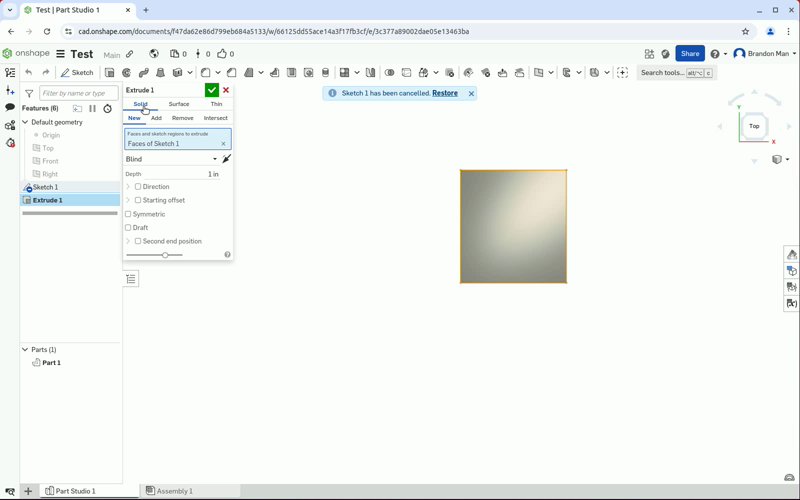
click(143, 106)
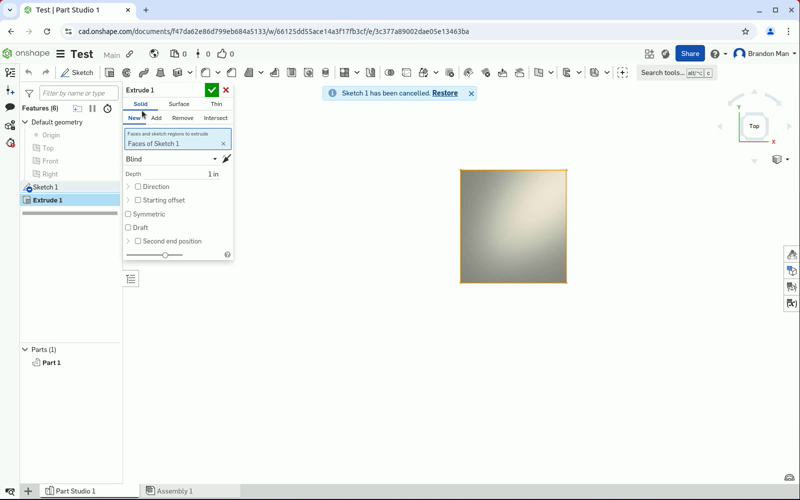
mouse_move(137, 120)
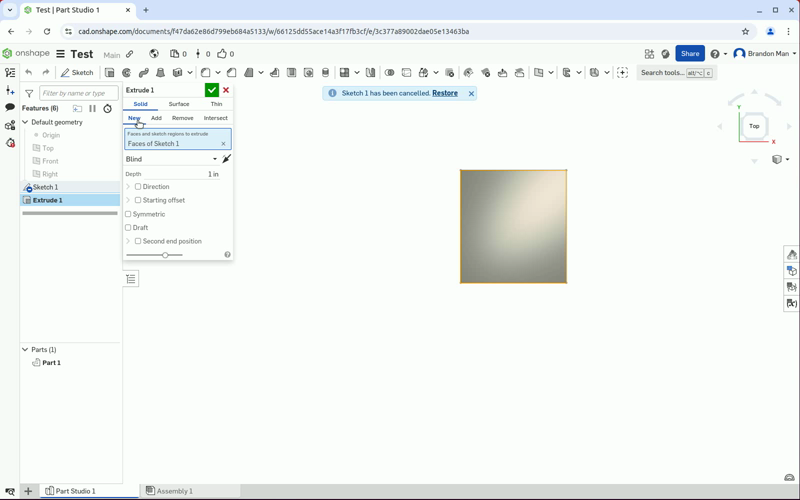
click(137, 120)
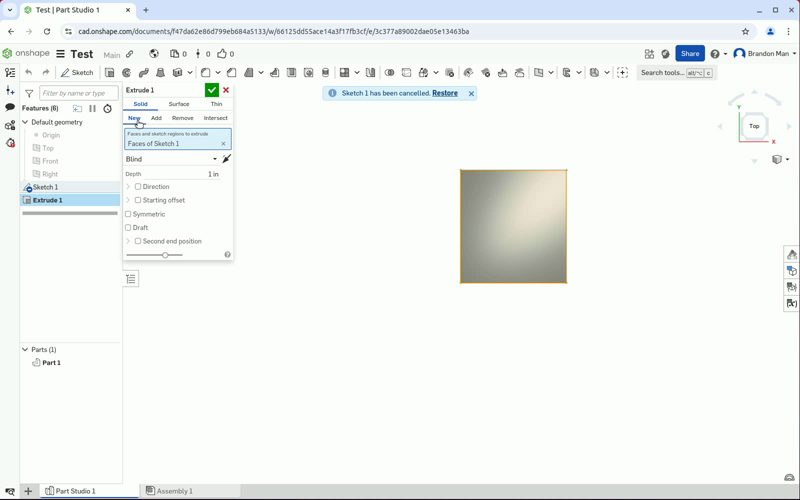
key(tab, 4)
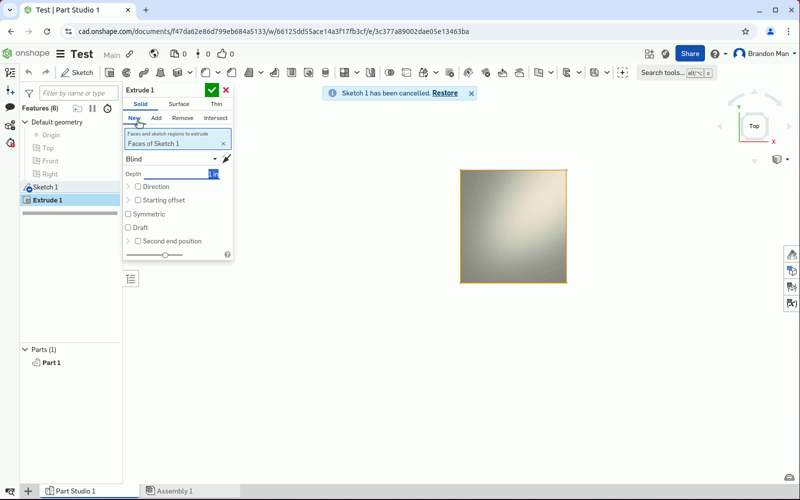
text(7.221)
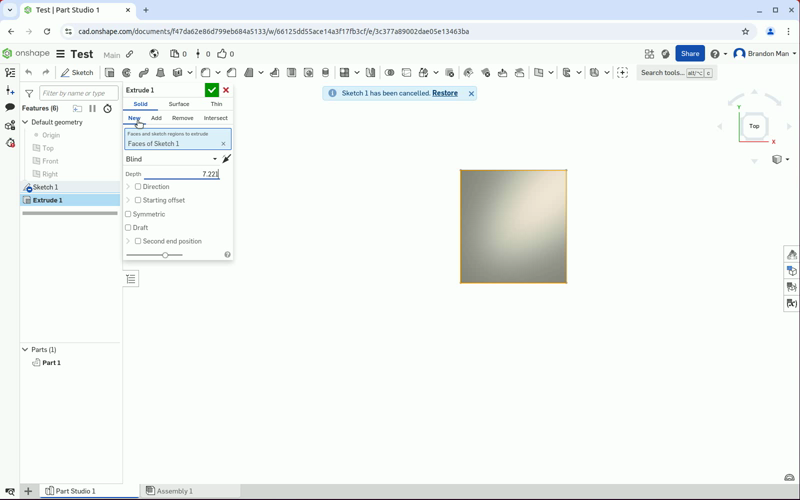
key(enter)
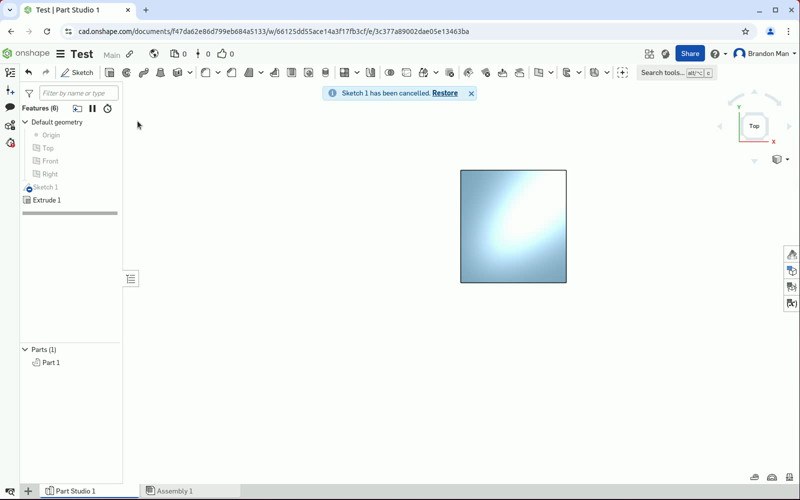
key(shift+h)
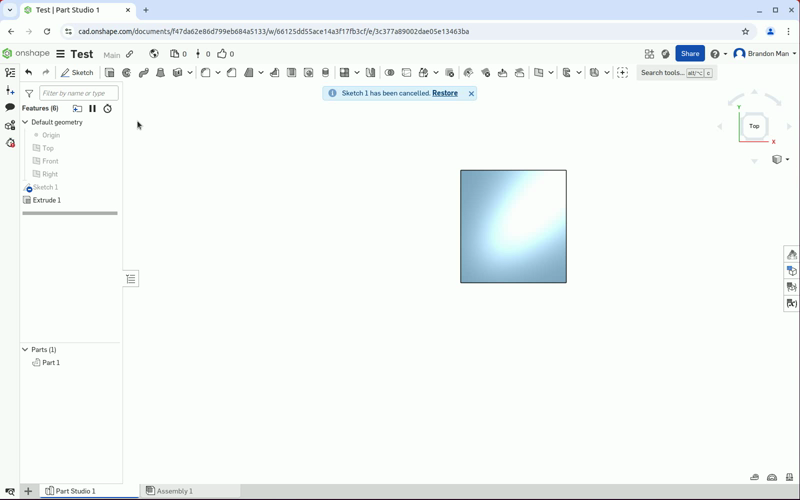
key(shift+h)
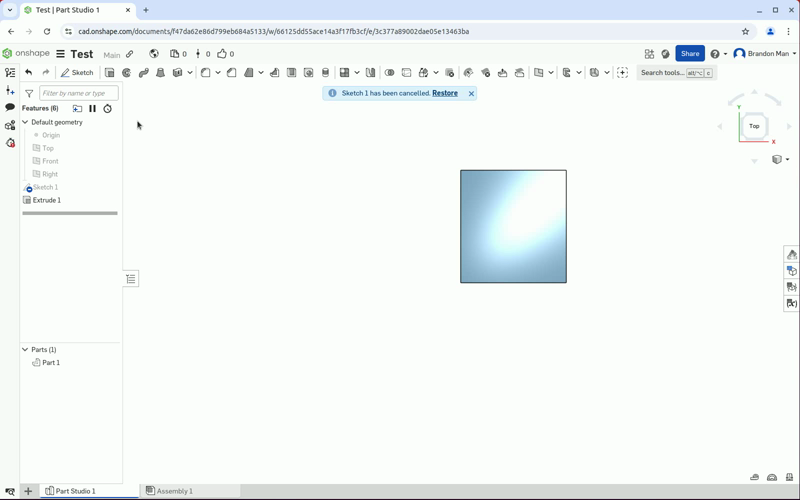
mouse_move(73, 189)
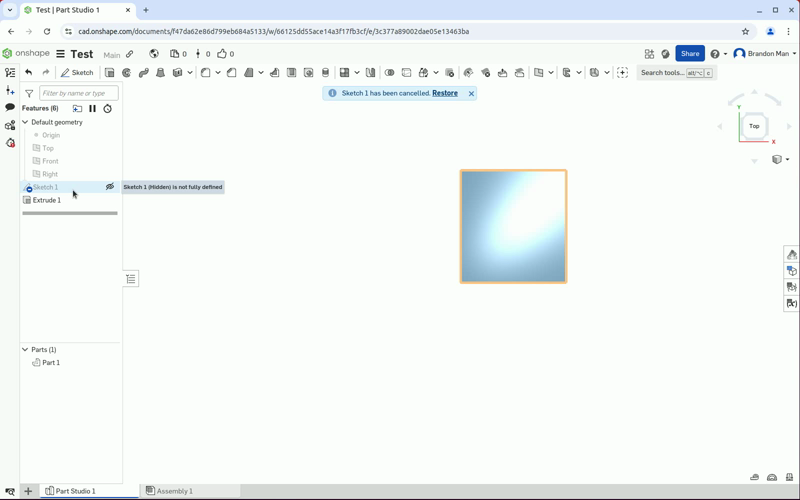
click(73, 189)
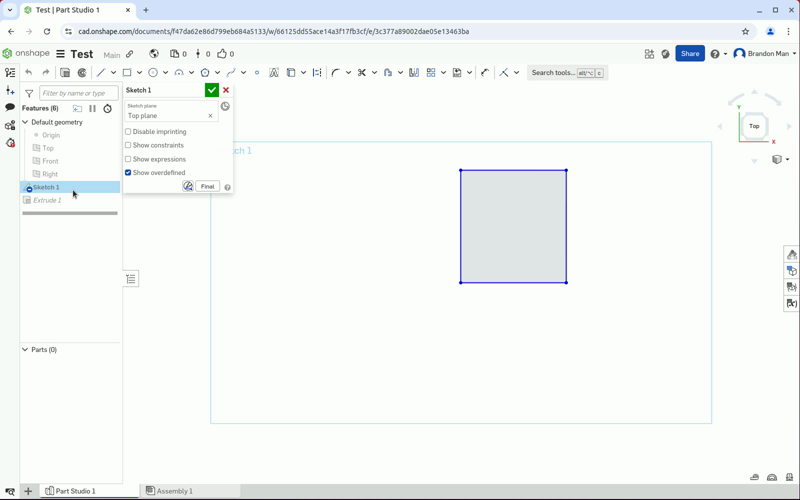
mouse_move(229, 92)
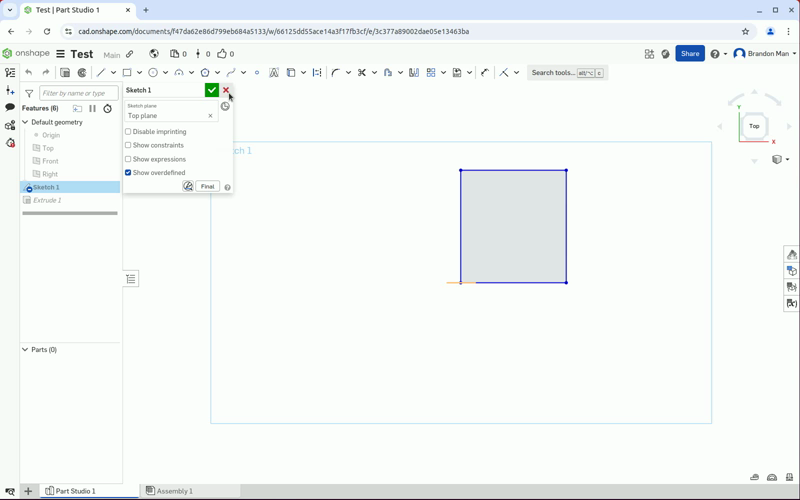
click(229, 92)
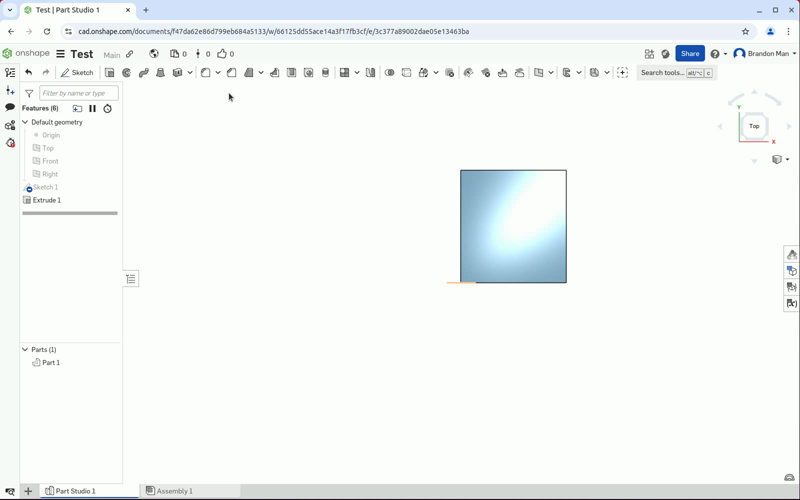
mouse_move(541, 75)
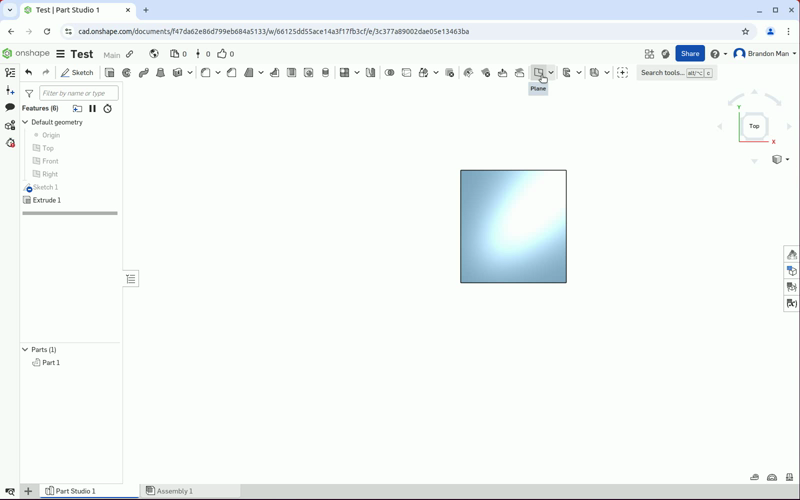
click(541, 75)
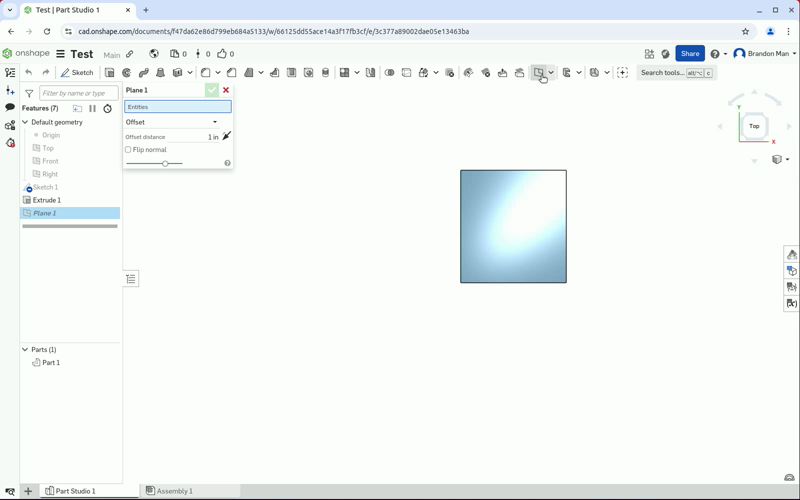
mouse_move(73, 150)
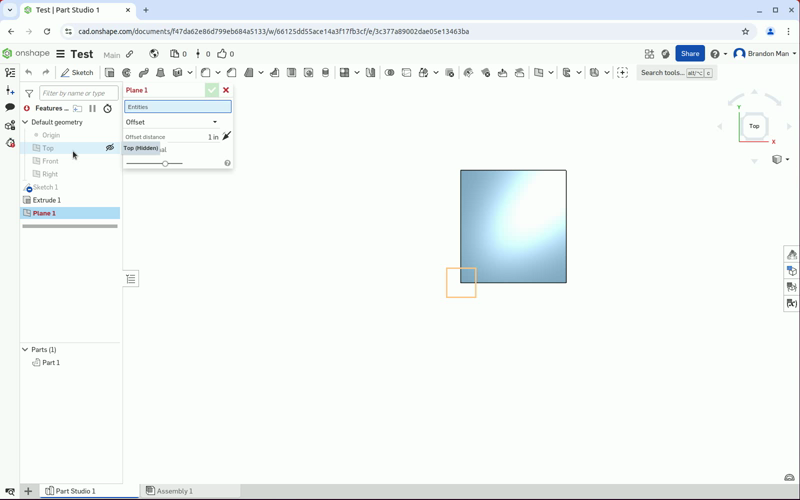
click(73, 150)
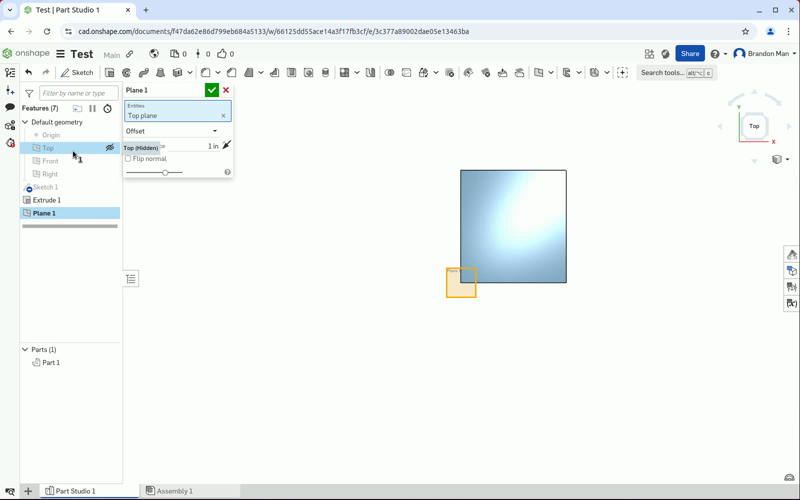
key(tab, 2)
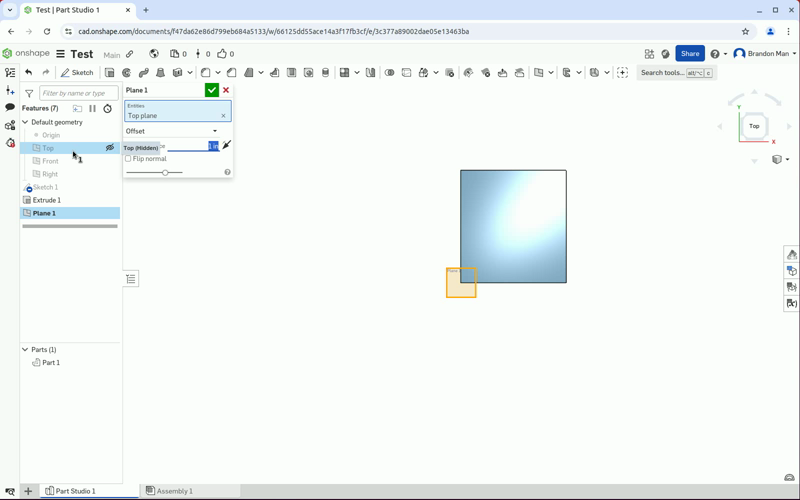
text(7.21)
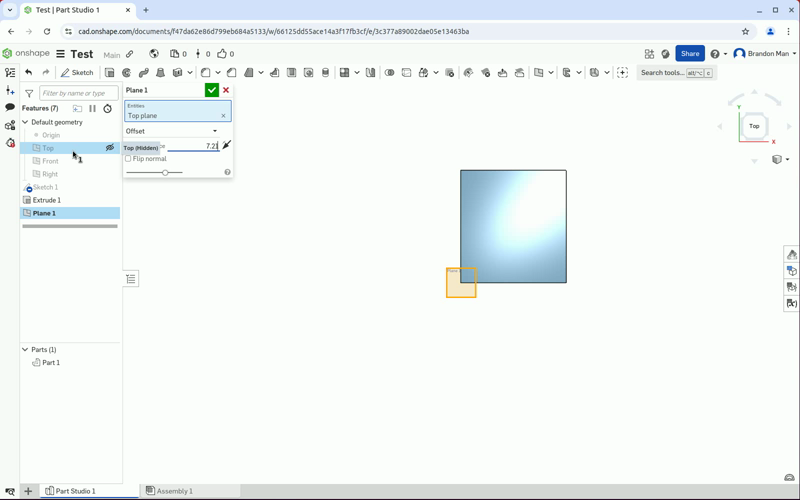
key(enter, 2)
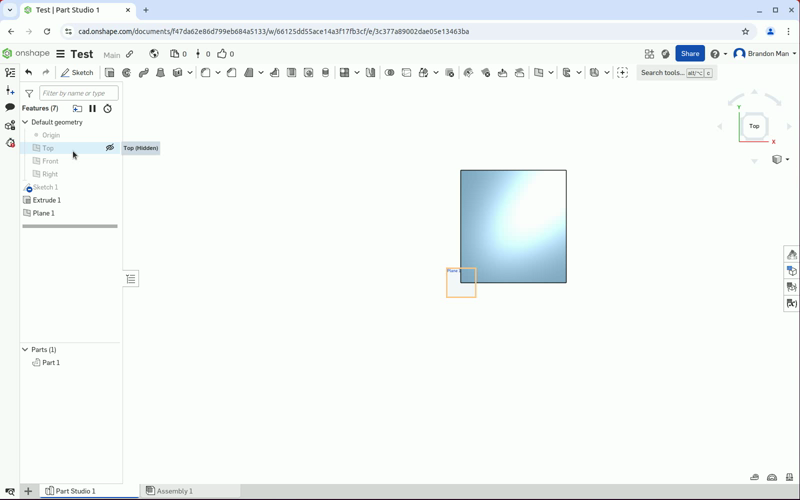
key(shift+s)
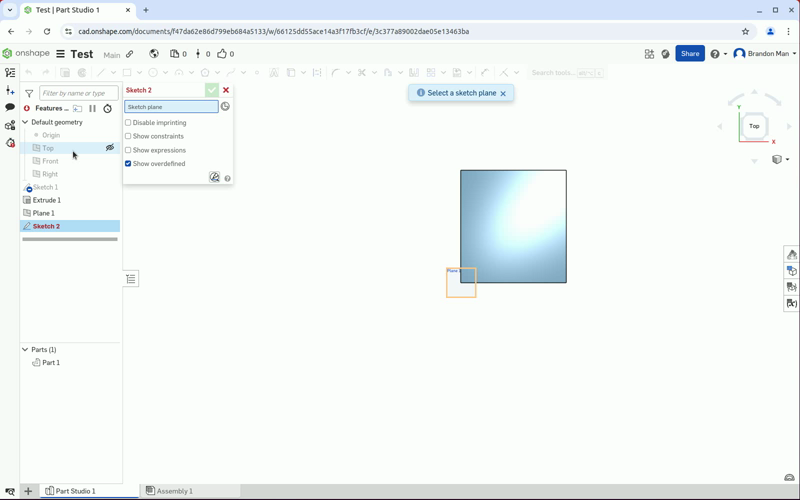
mouse_move(73, 215)
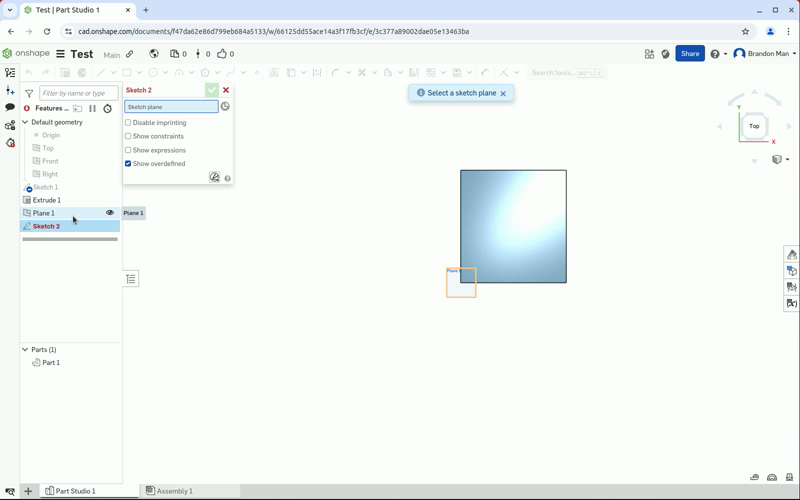
click(73, 215)
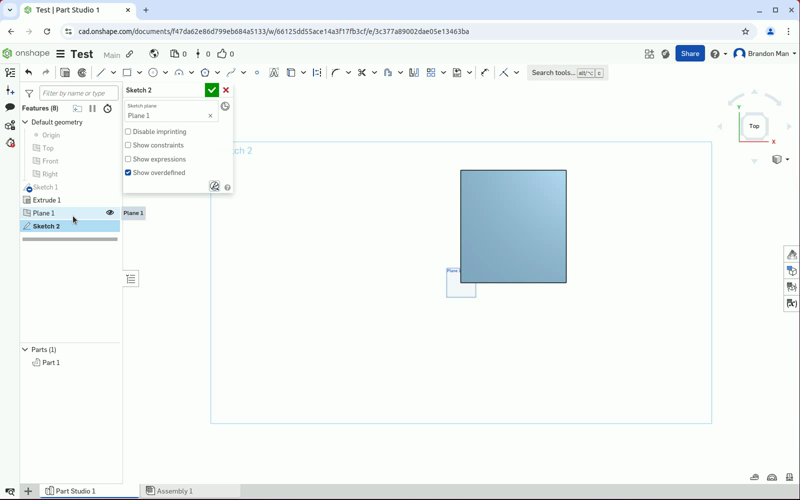
mouse_move(73, 352)
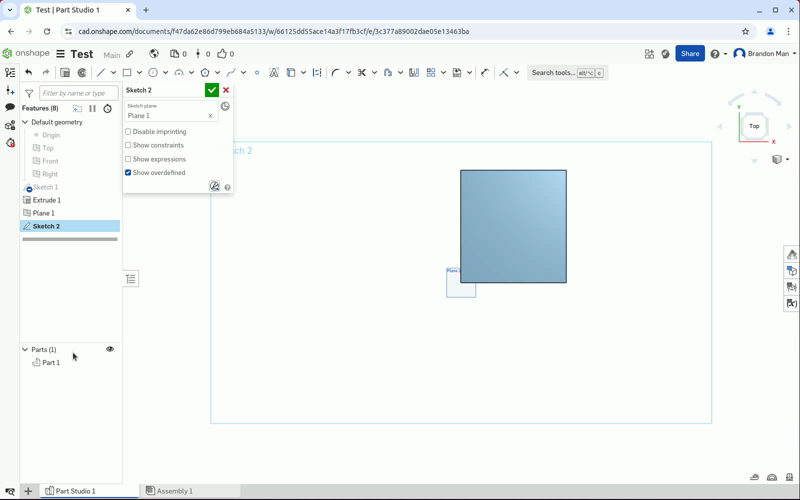
key(y)
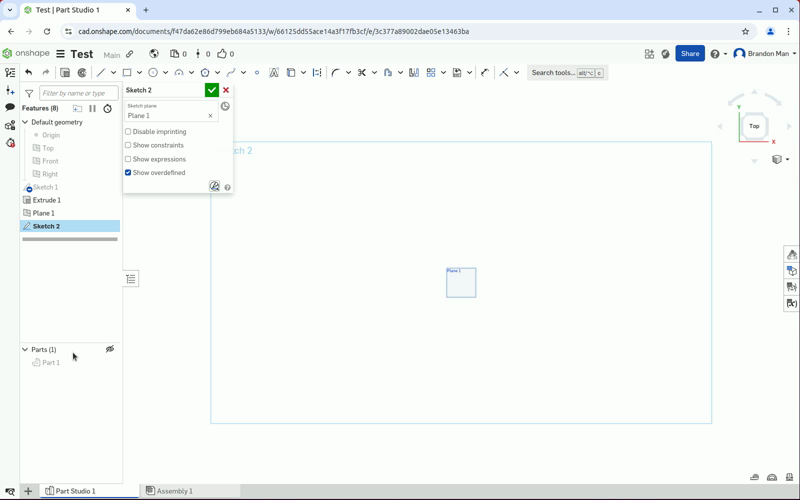
key(c)
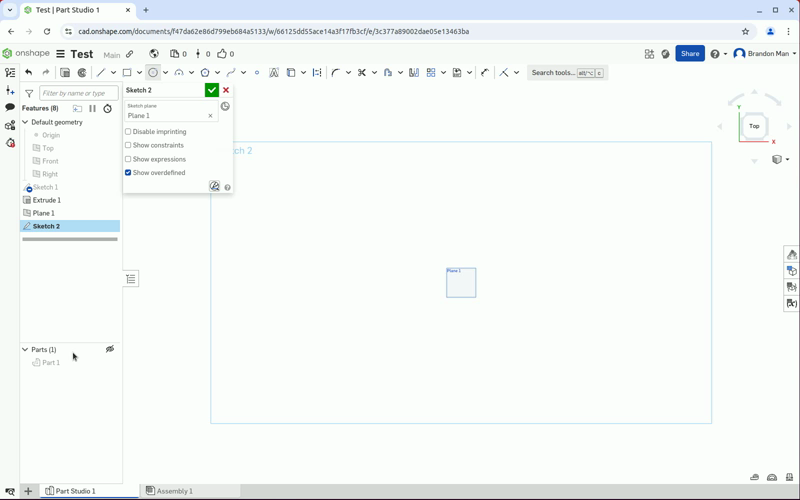
key_down(shift)
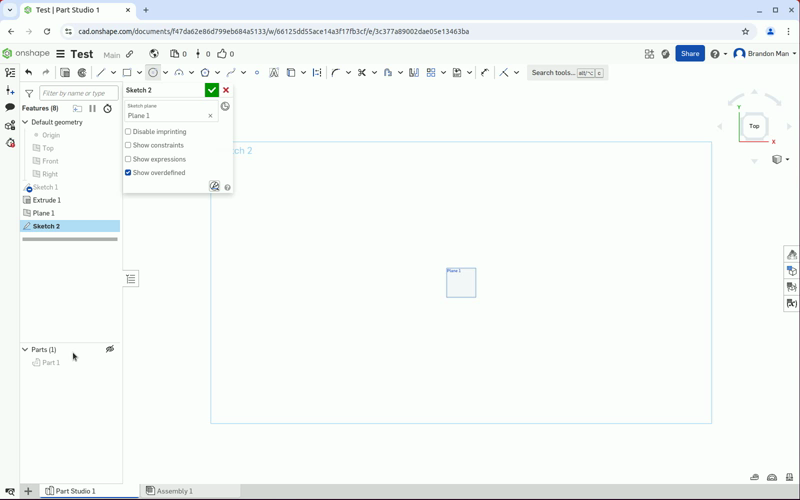
mouse_move(514, 226)
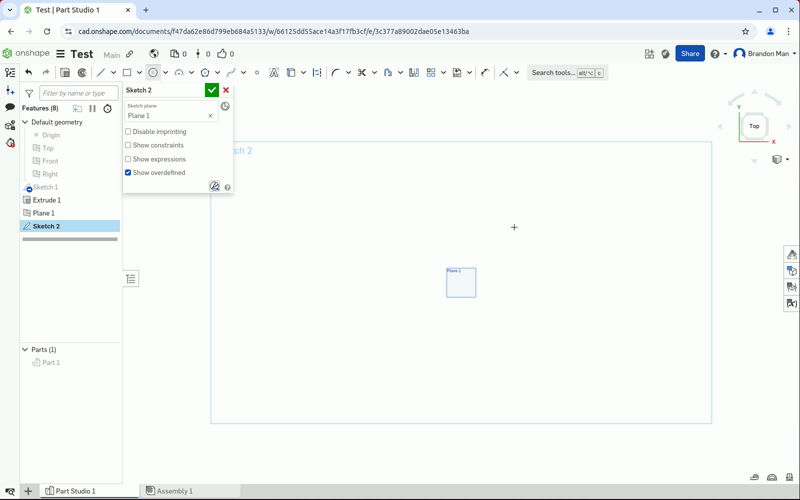
click(514, 226)
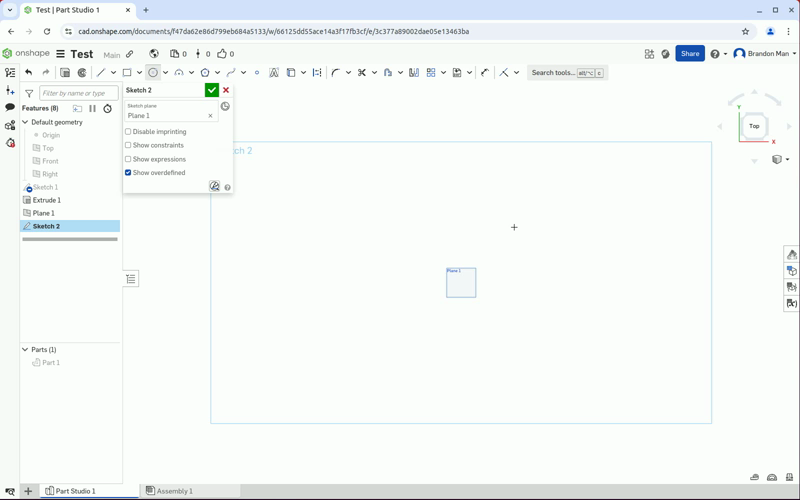
key_up(shift)
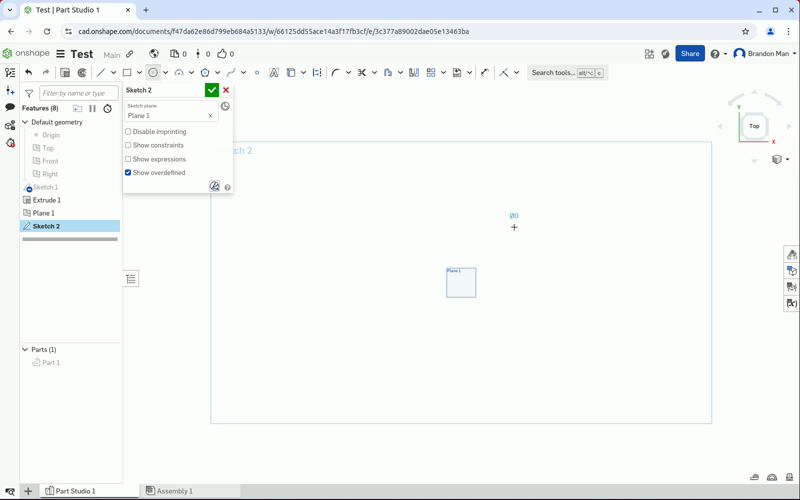
mouse_move(541, 226)
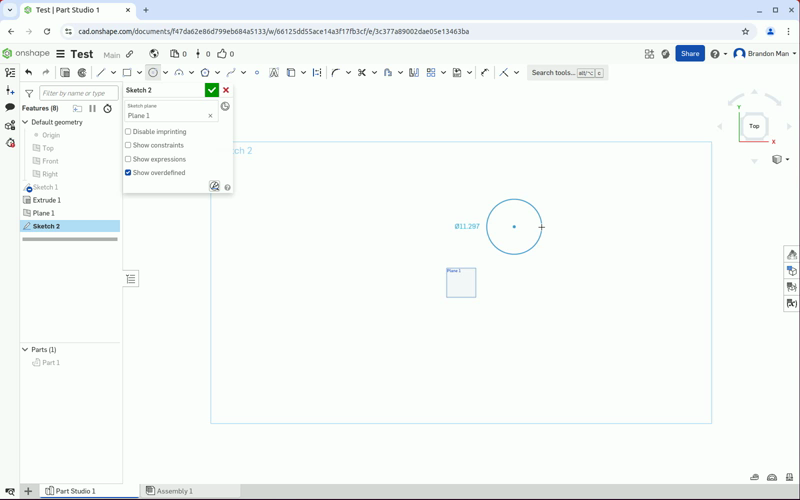
click(541, 226)
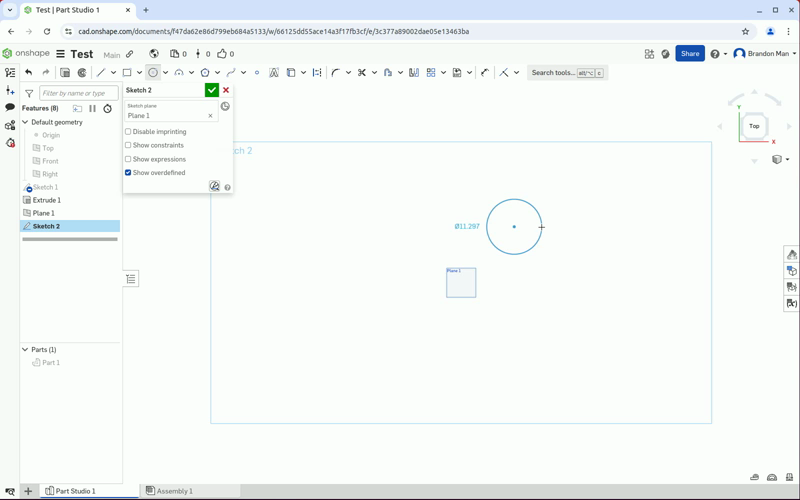
key(esc)
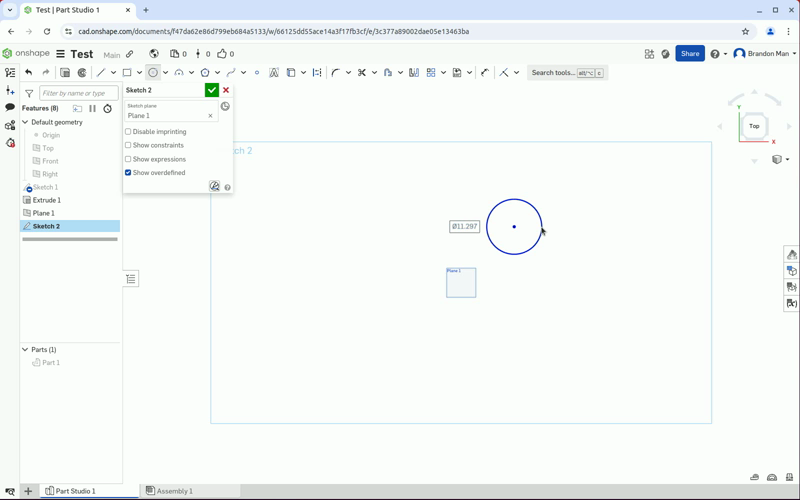
mouse_move(512, 201)
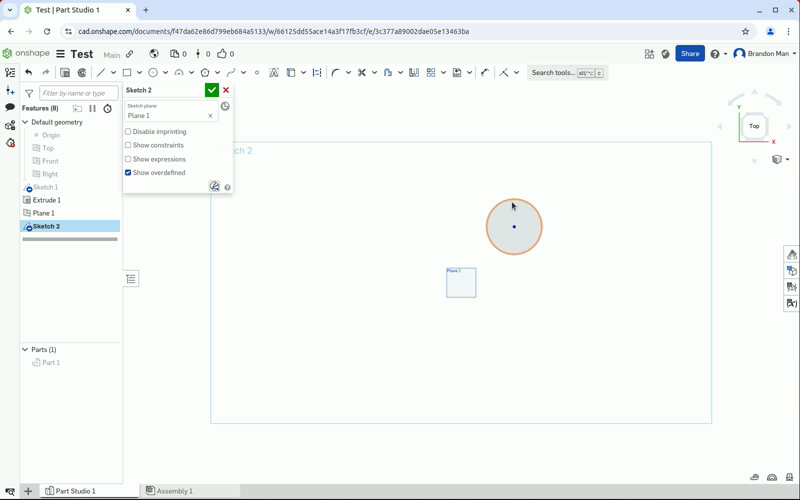
click(512, 201)
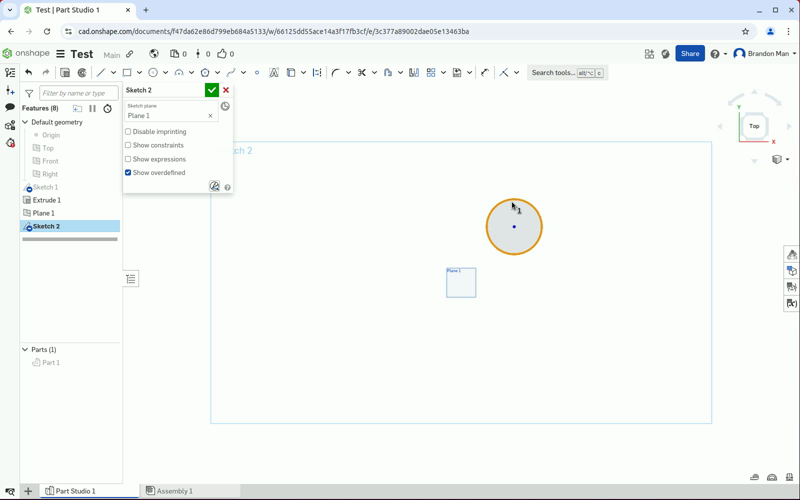
mouse_move(73, 352)
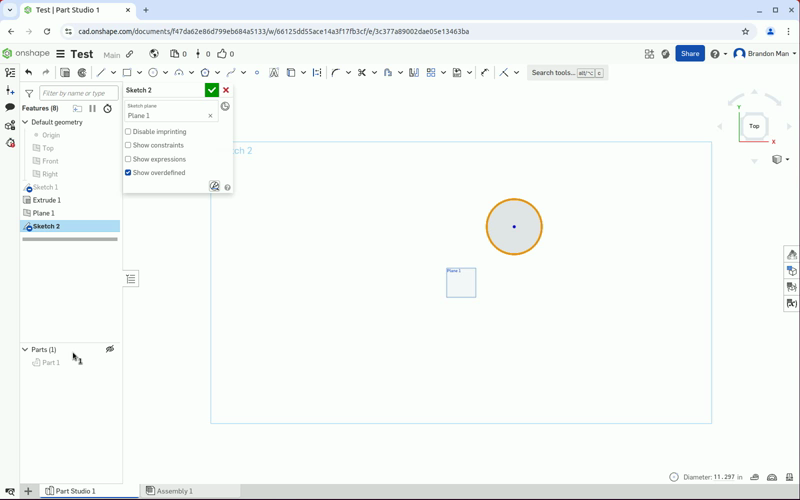
key(shift+y)
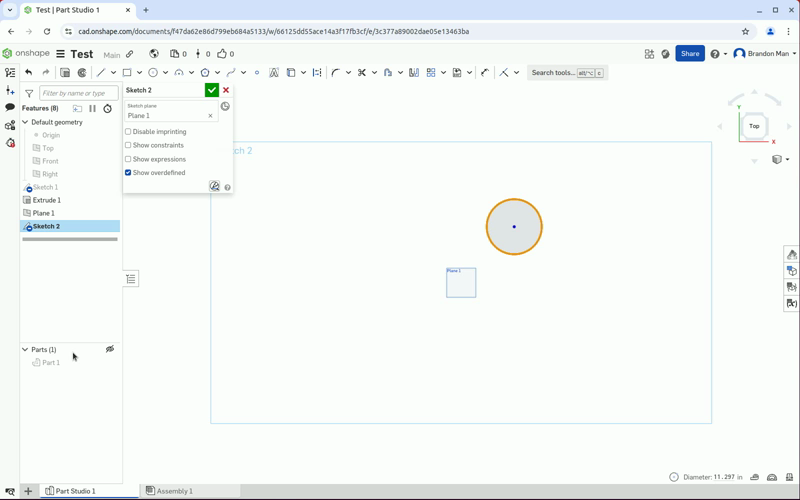
key(shift+e)
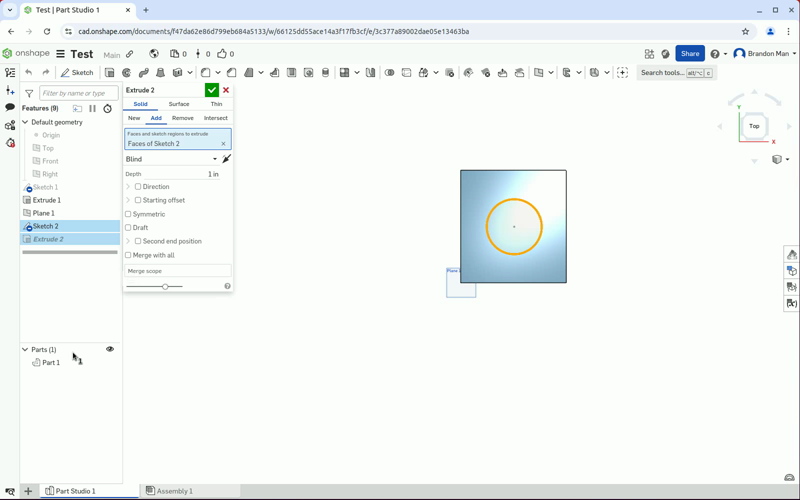
mouse_move(143, 106)
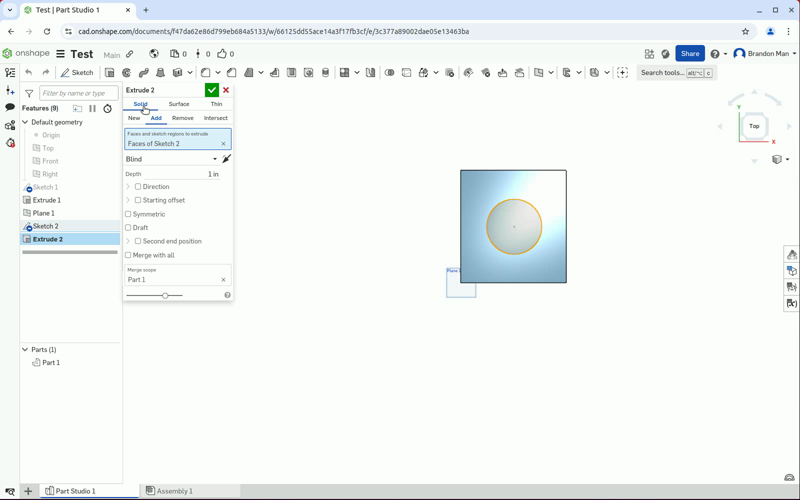
click(143, 106)
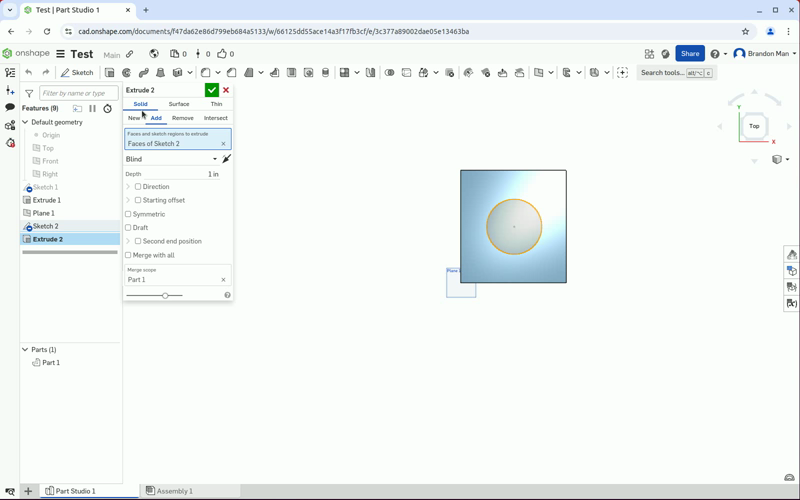
mouse_move(137, 120)
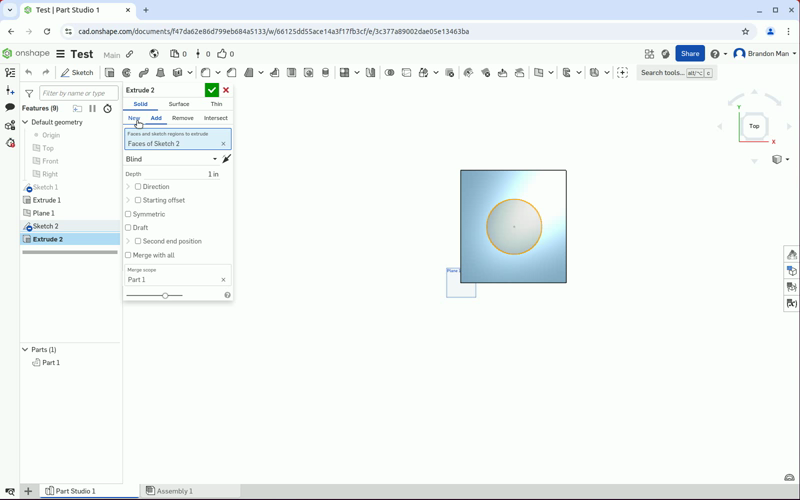
click(137, 120)
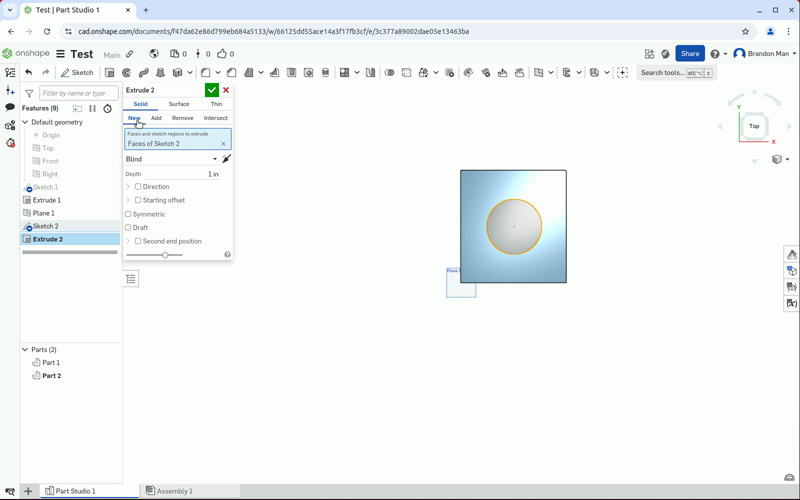
key(tab, 4)
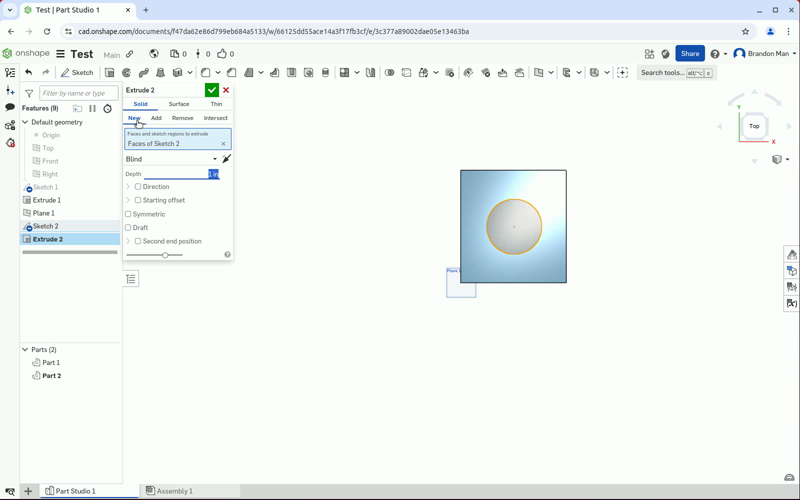
text(4.333)
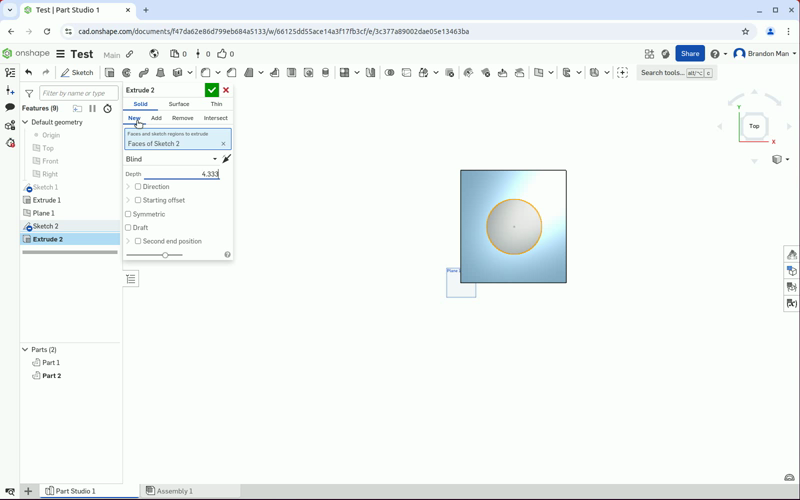
key(enter)
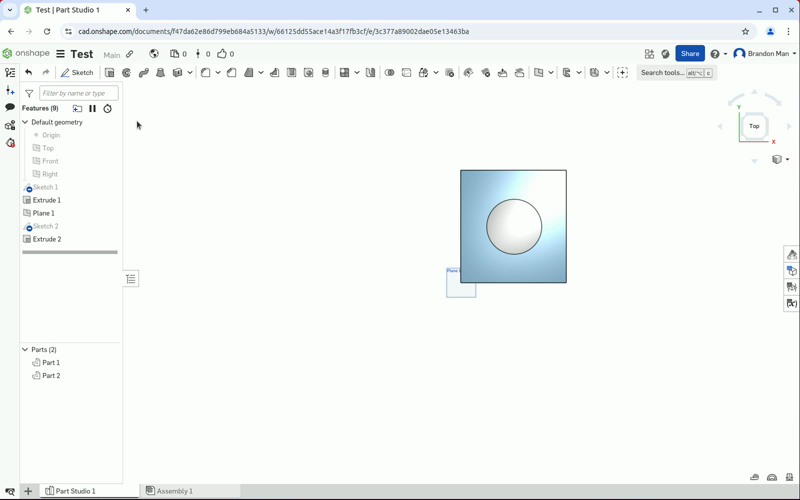
key(shift+h)
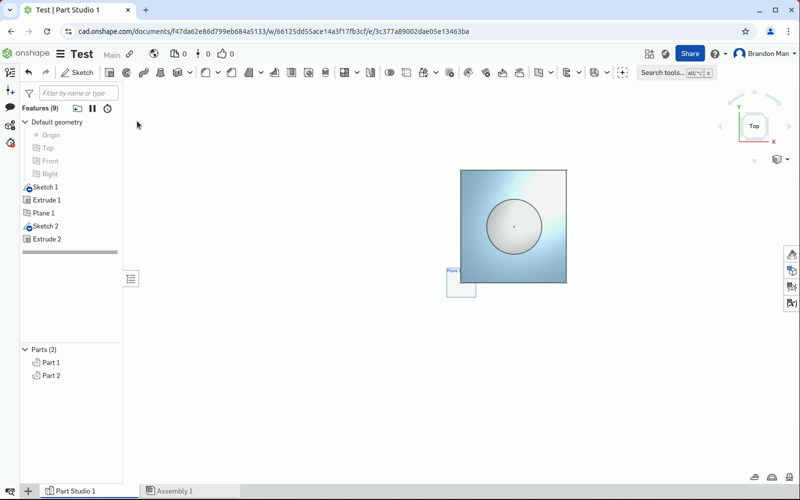
key(shift+h)
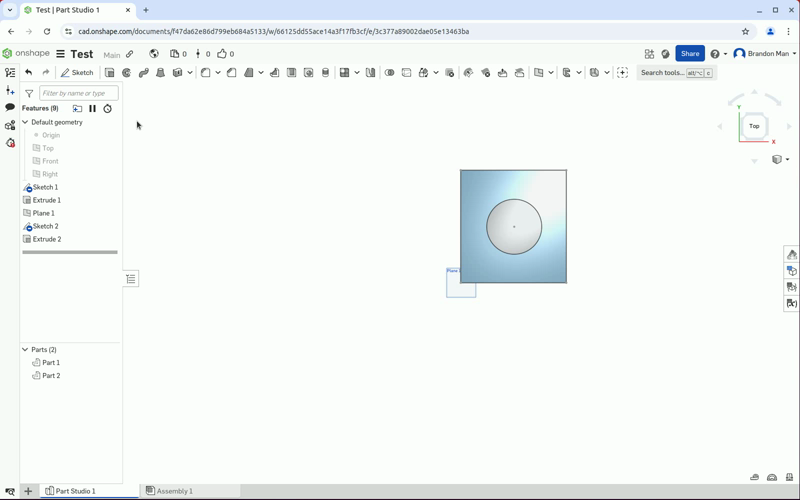
key(shift+7)
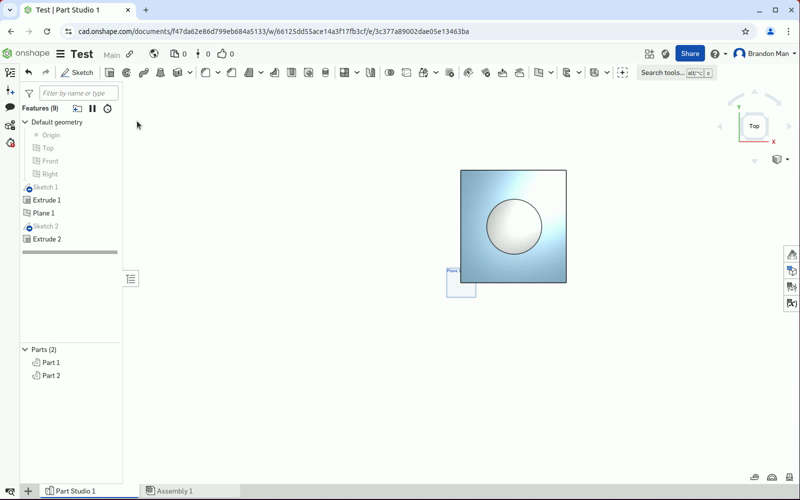
key(up, 3)
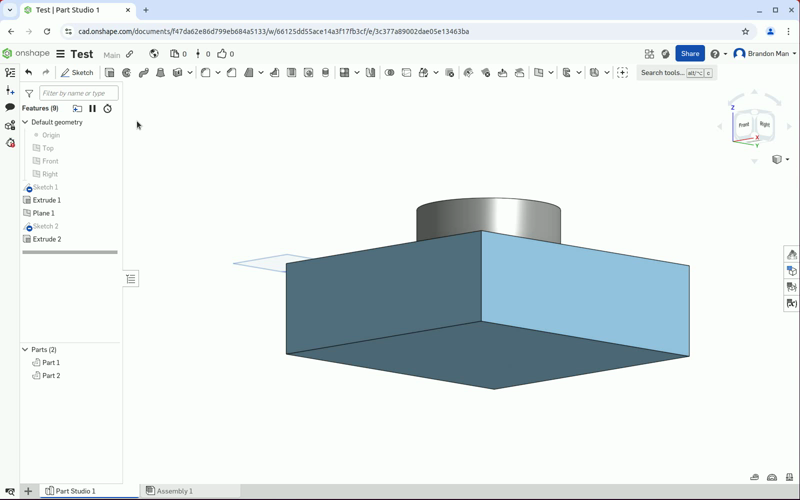
key(left, 3)
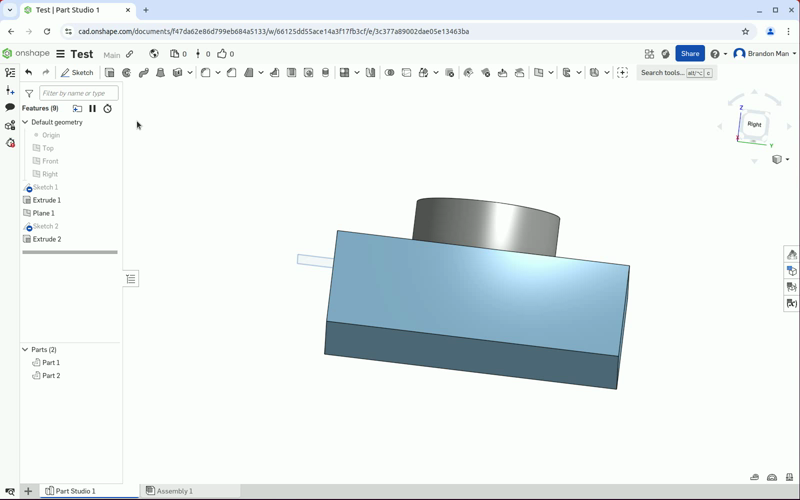
key(right, 3)
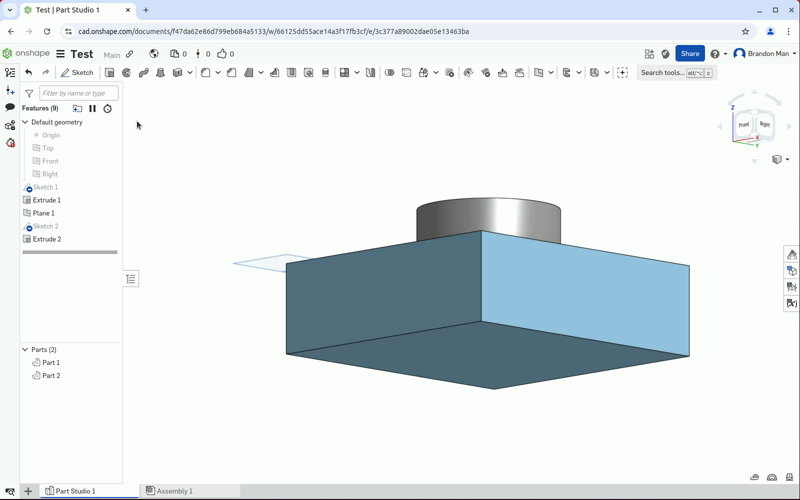
key(down, 3)
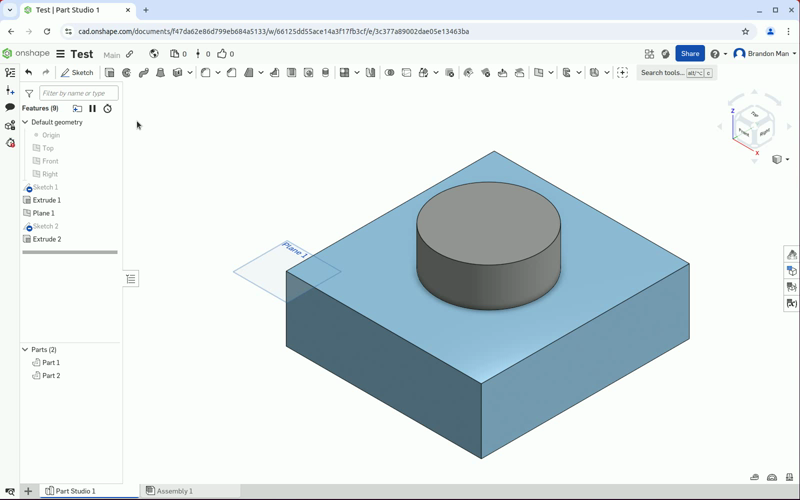
mouse_move(73, 189)
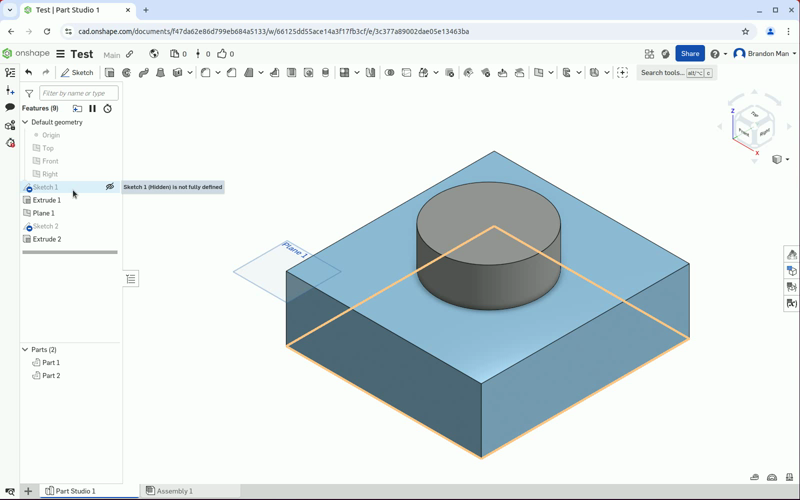
click(73, 189)